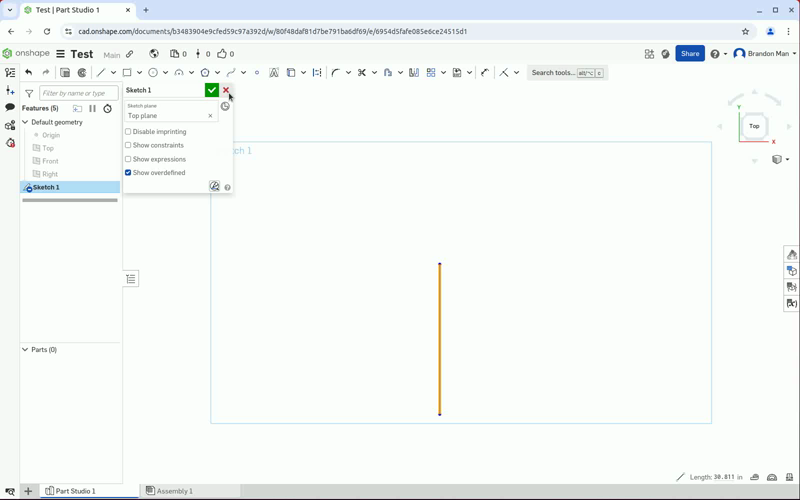
key(shift+h)
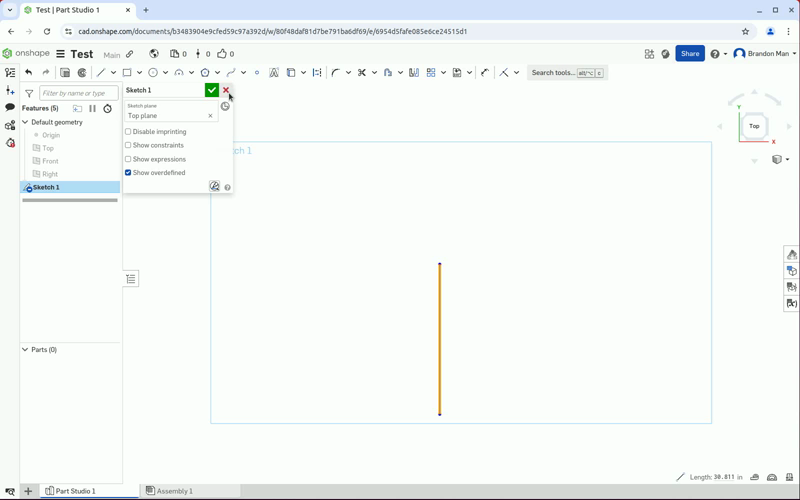
key(shift+s)
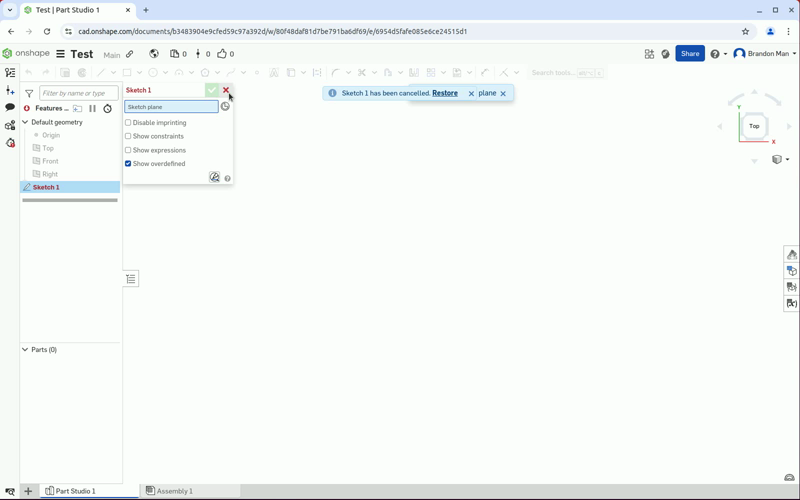
mouse_move(73, 150)
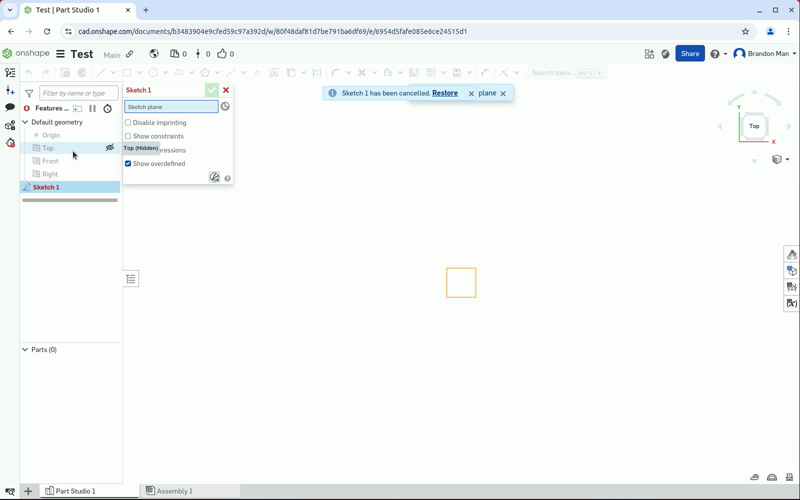
click(73, 150)
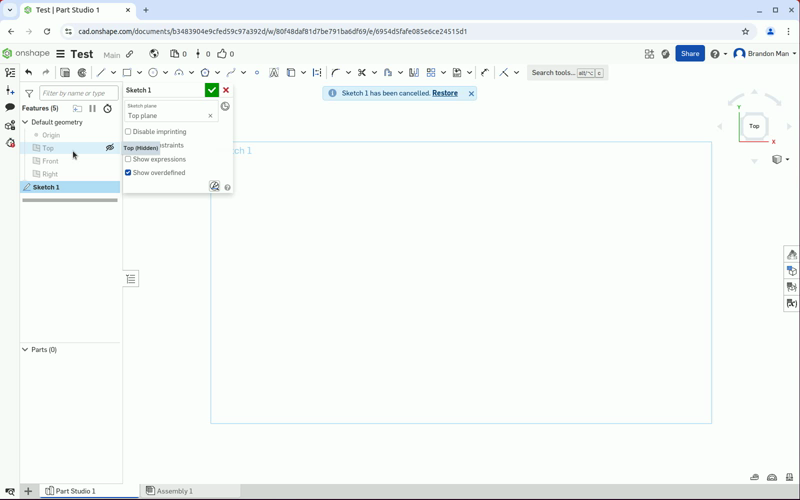
mouse_move(73, 352)
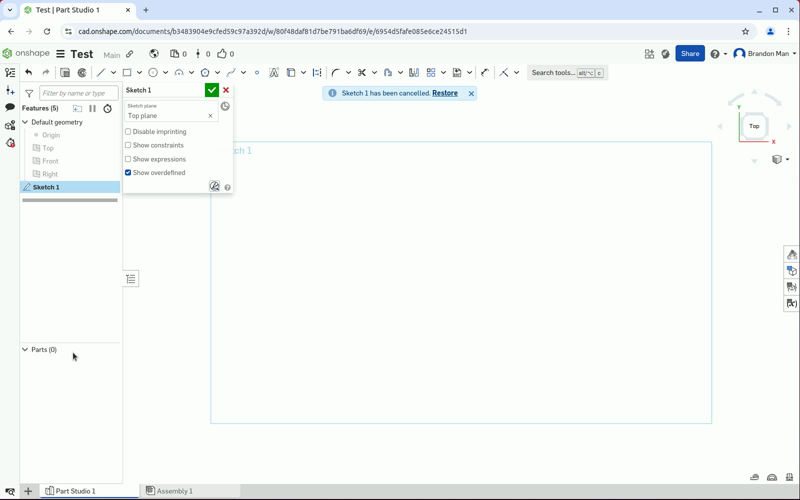
key(y)
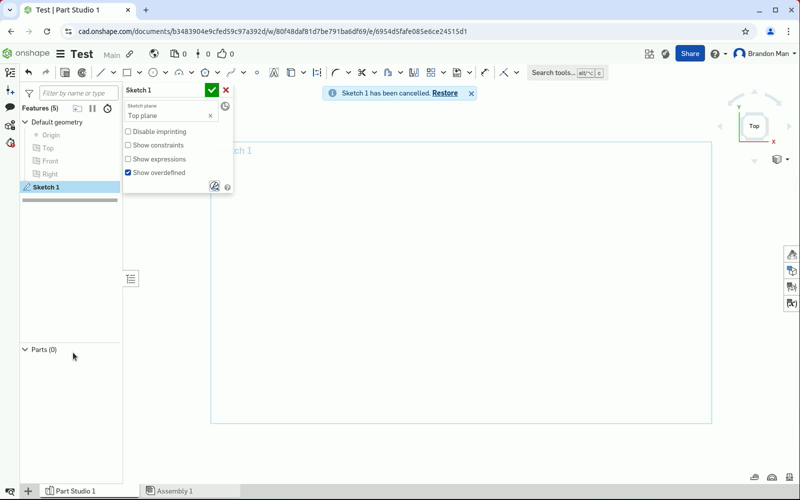
key(c)
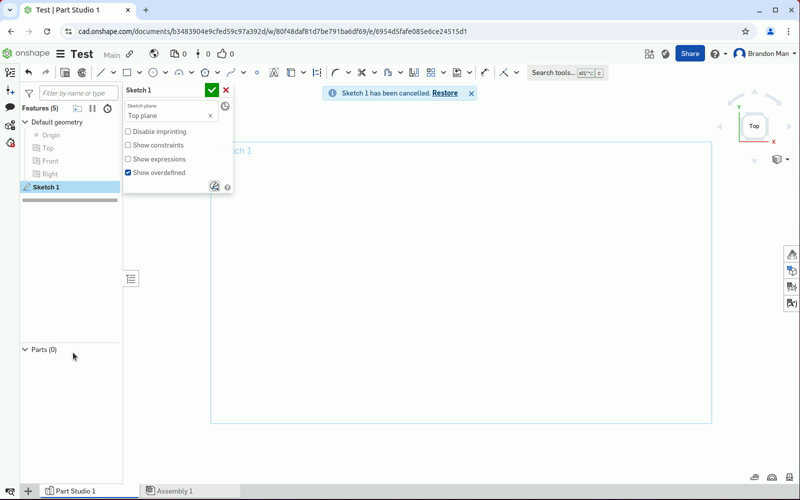
key_down(shift)
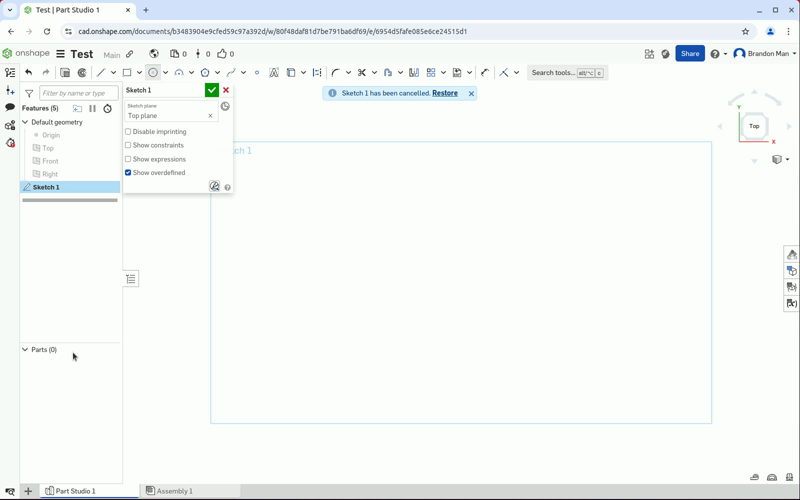
mouse_move(461, 282)
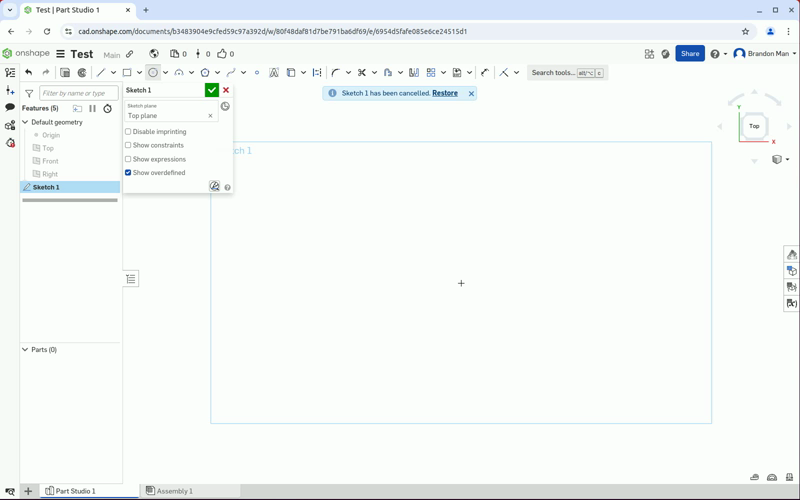
click(461, 282)
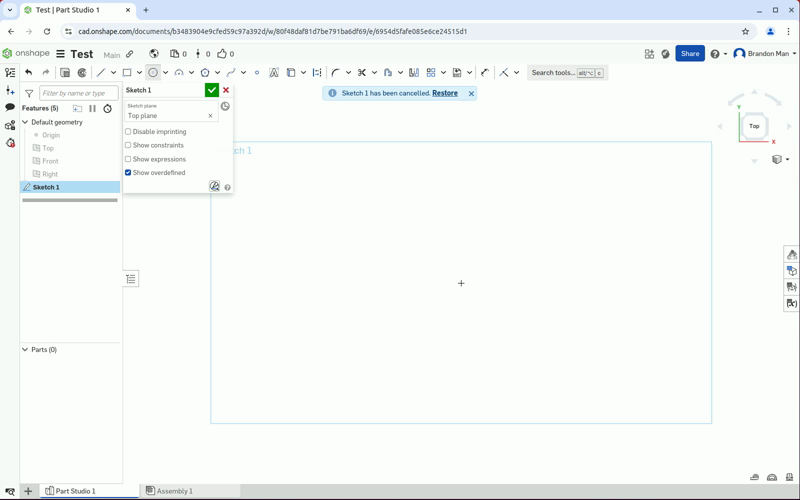
key_up(shift)
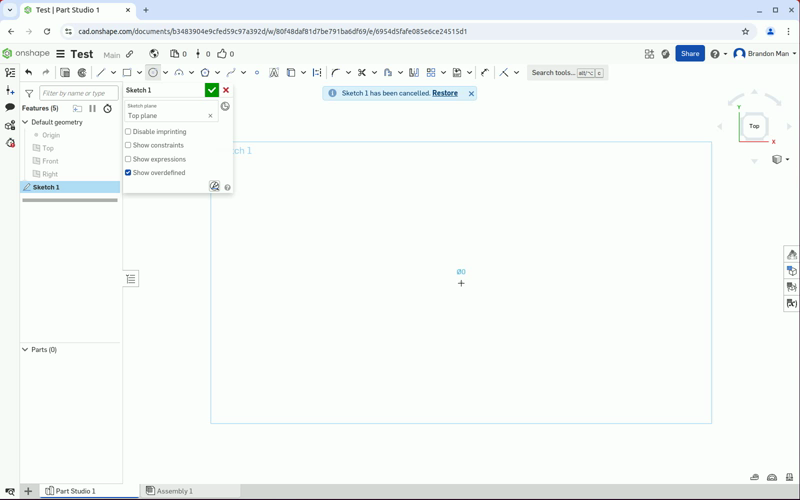
mouse_move(574, 282)
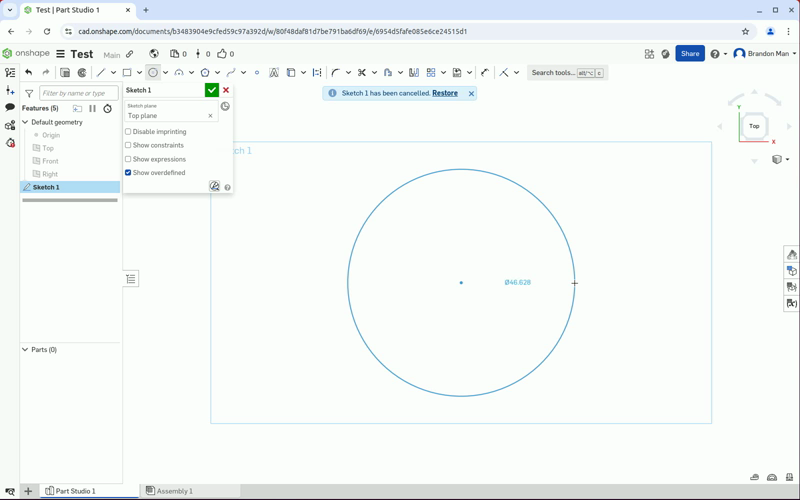
click(574, 282)
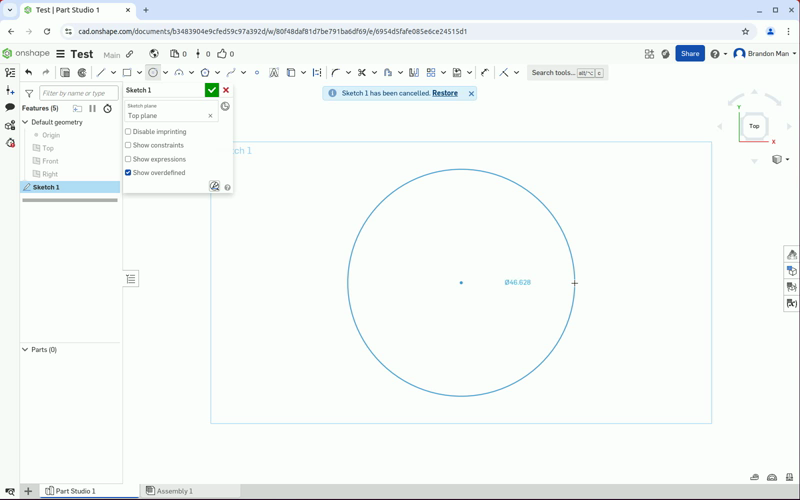
key(esc)
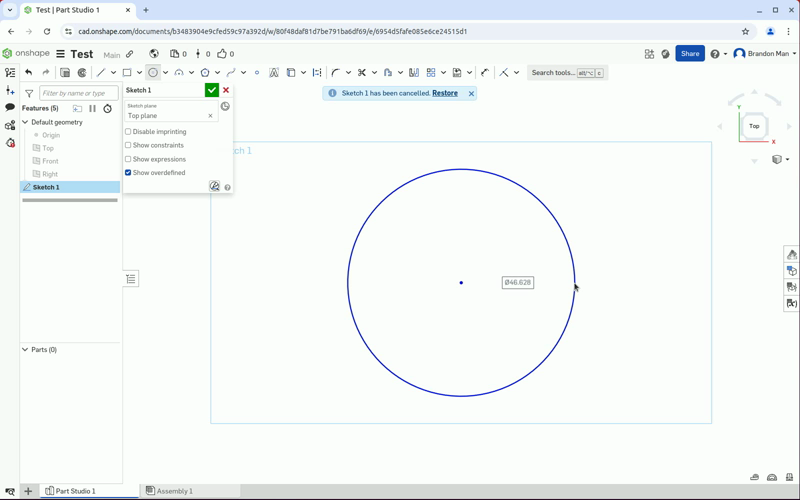
mouse_move(458, 256)
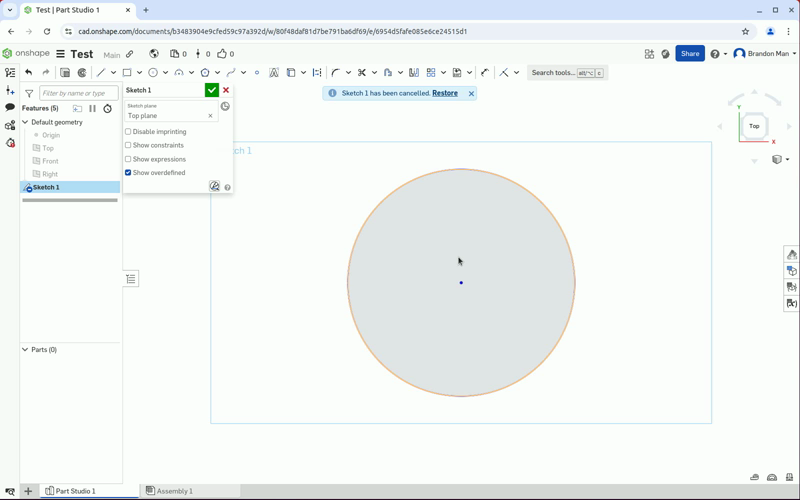
click(458, 256)
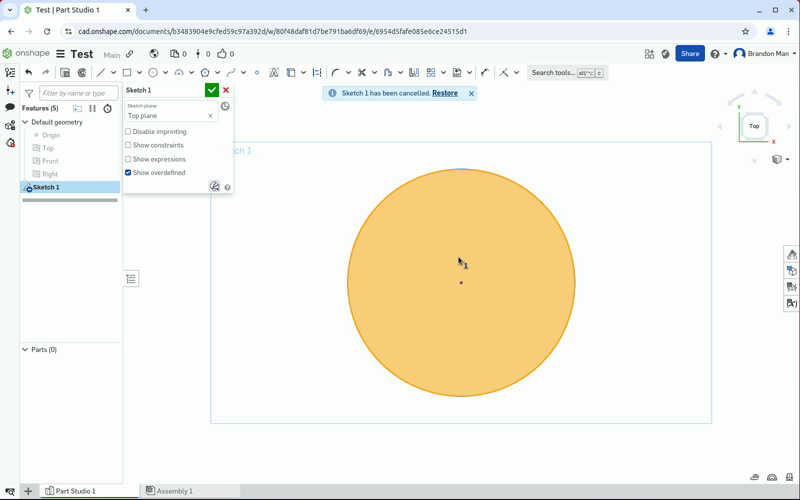
mouse_move(73, 352)
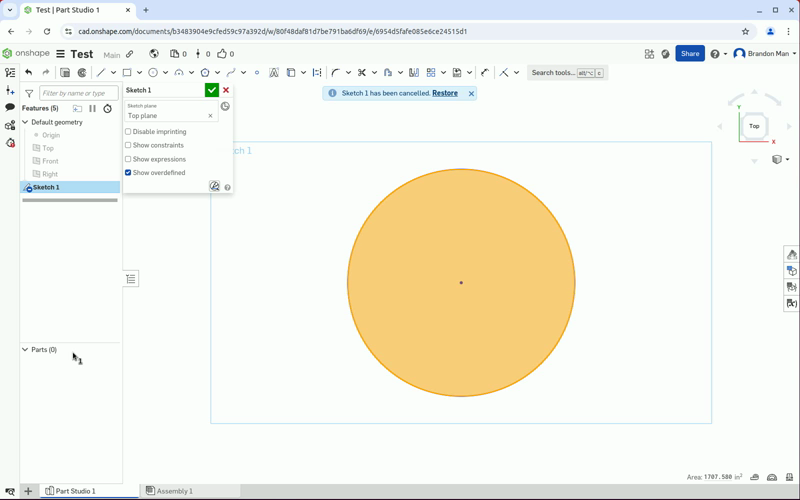
key(shift+y)
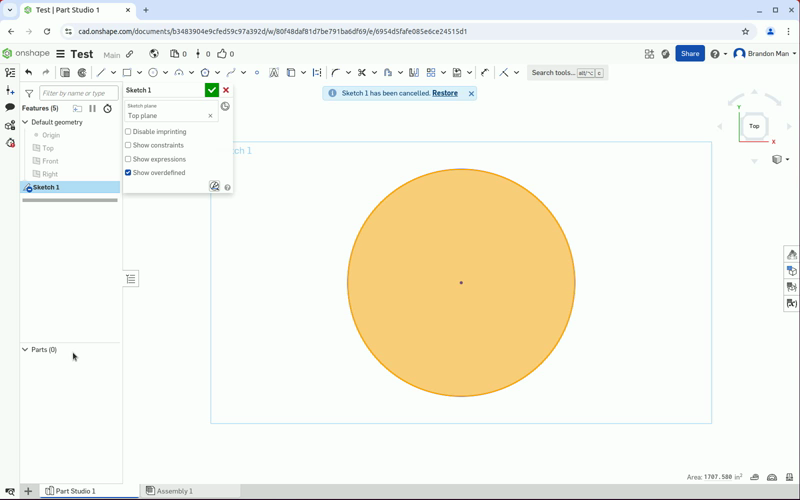
key(shift+e)
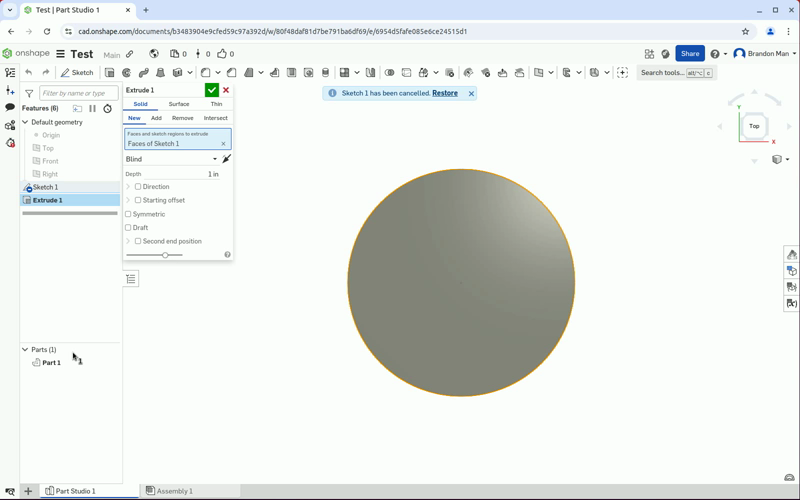
mouse_move(143, 106)
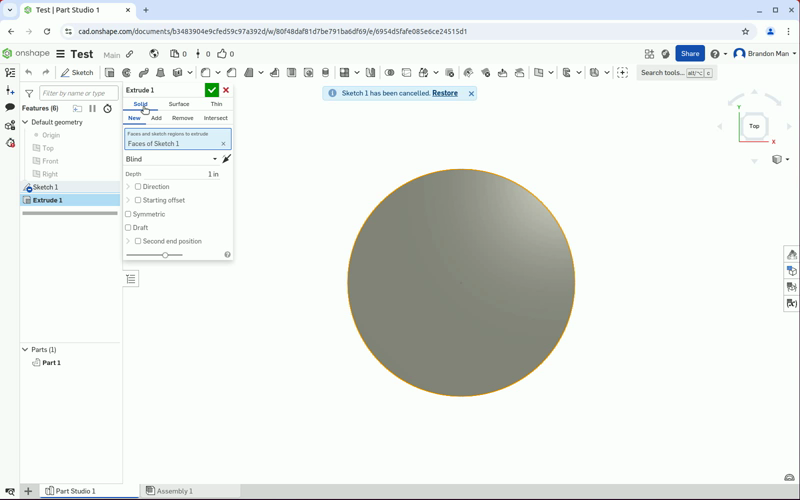
click(143, 106)
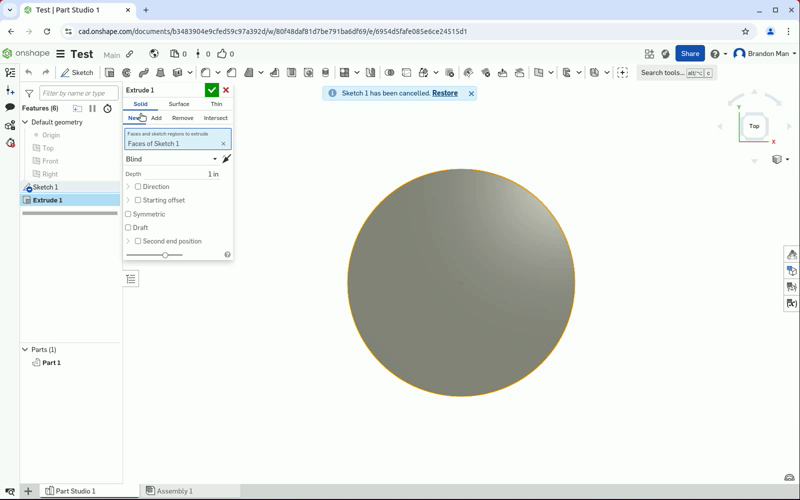
mouse_move(137, 120)
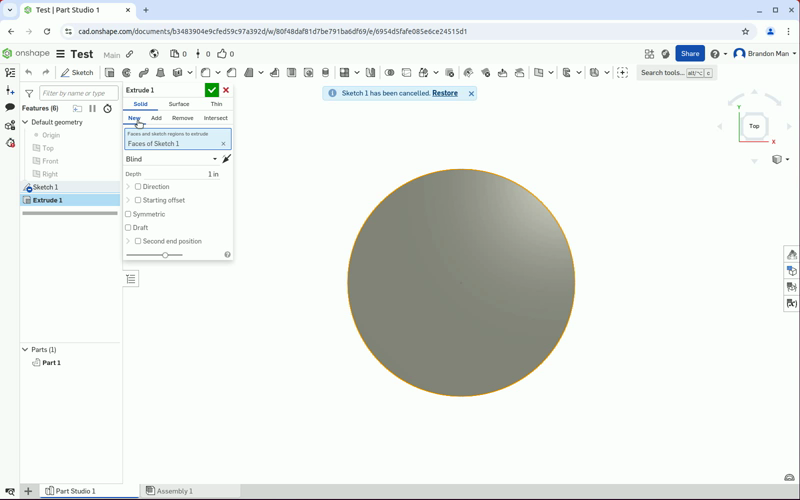
click(137, 120)
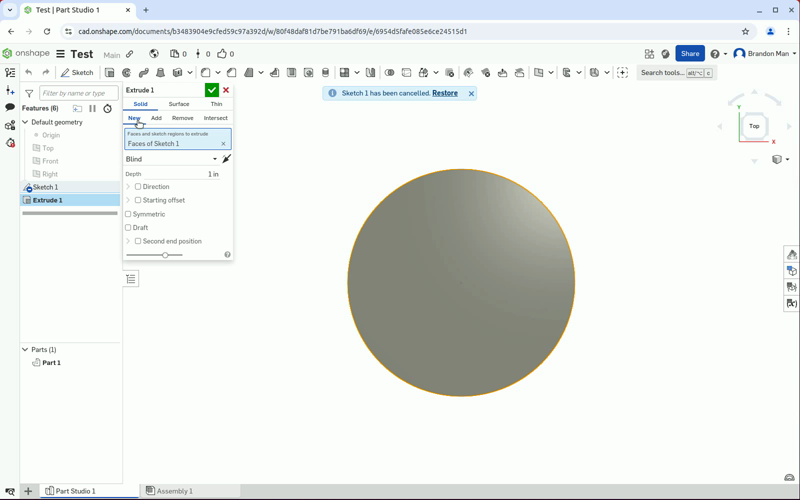
key(tab, 4)
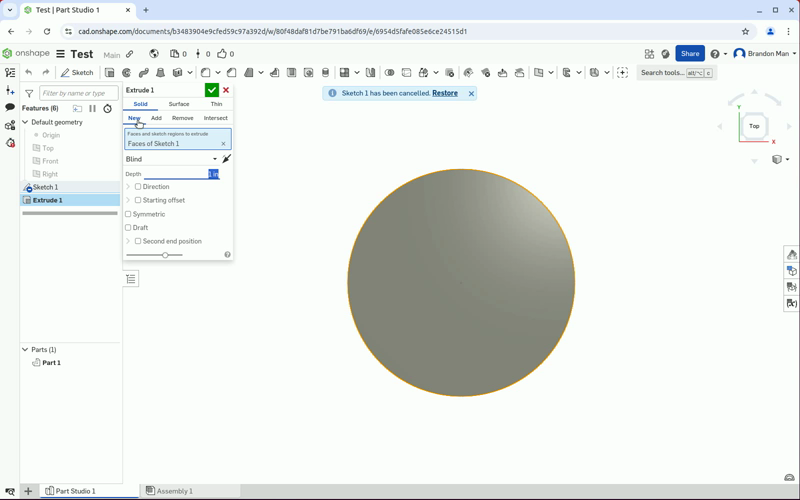
text(12.036)
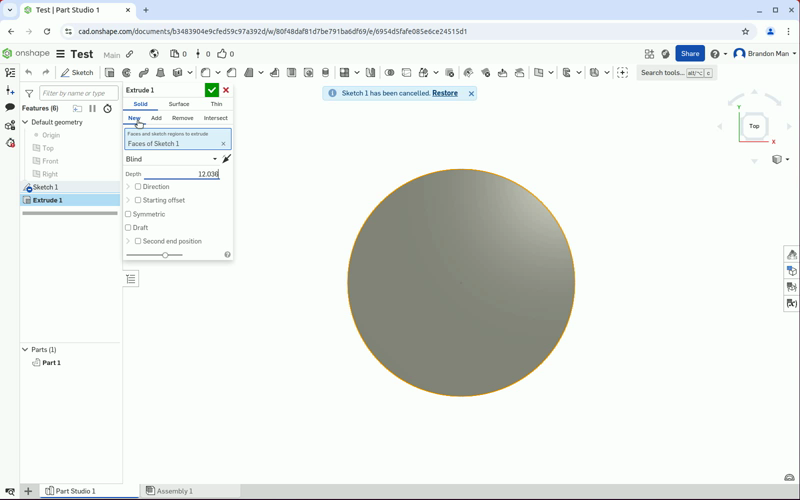
key(enter)
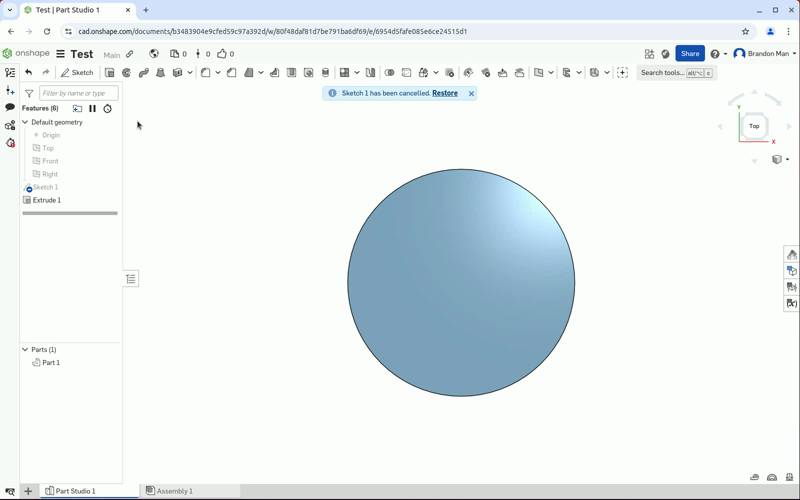
key(shift+h)
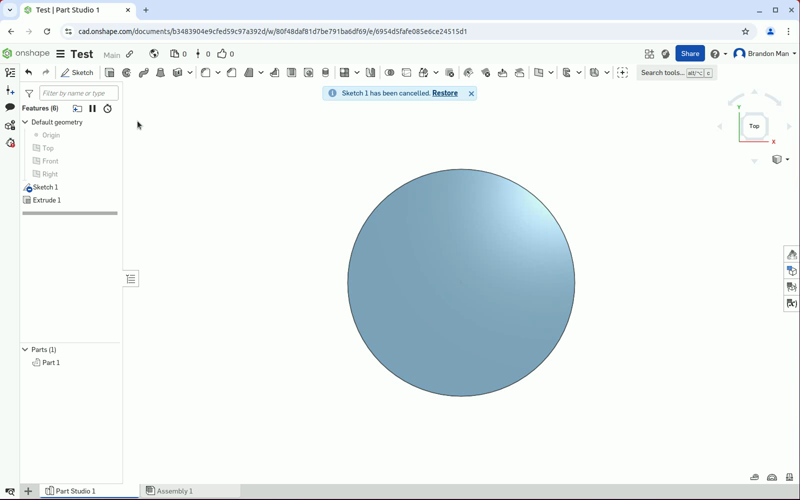
key(shift+h)
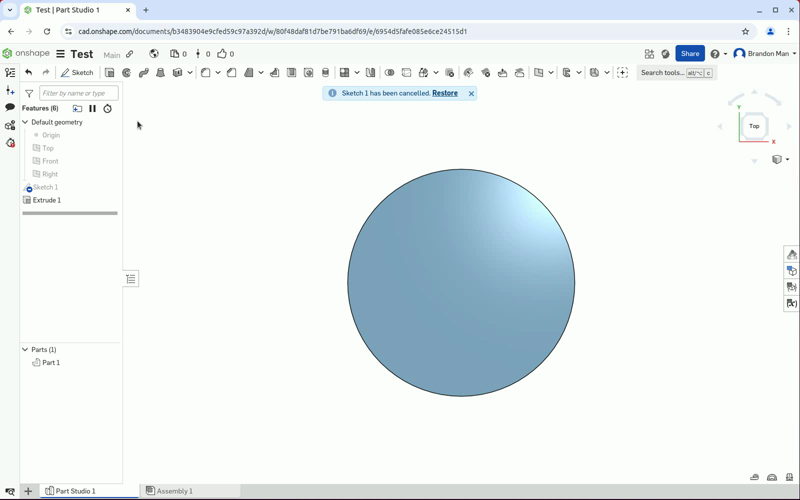
mouse_move(73, 189)
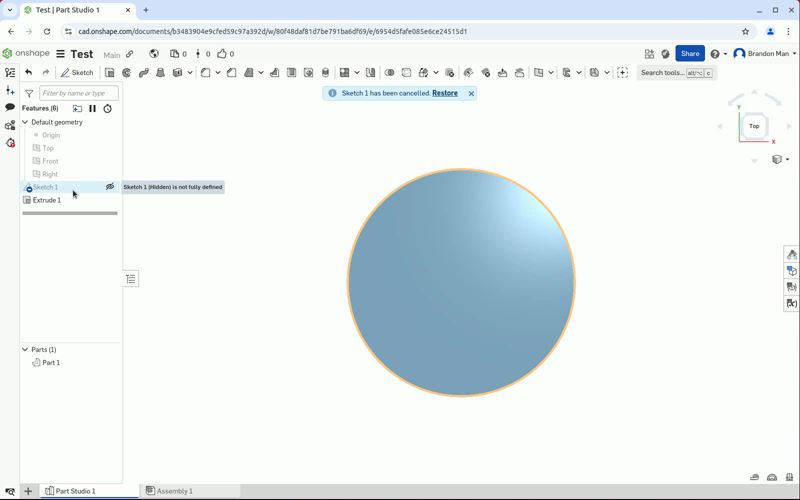
click(73, 189)
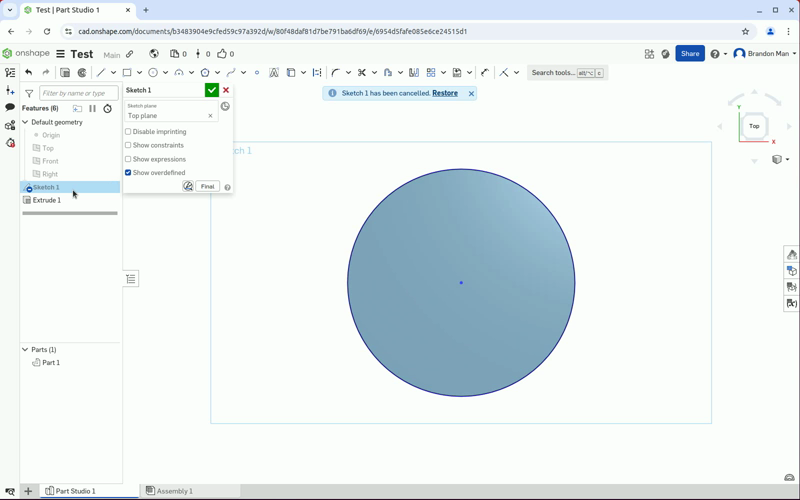
mouse_move(229, 92)
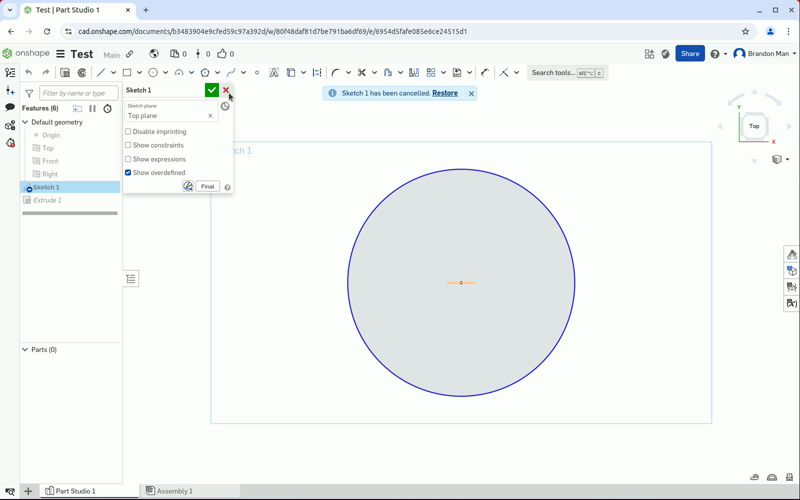
click(229, 92)
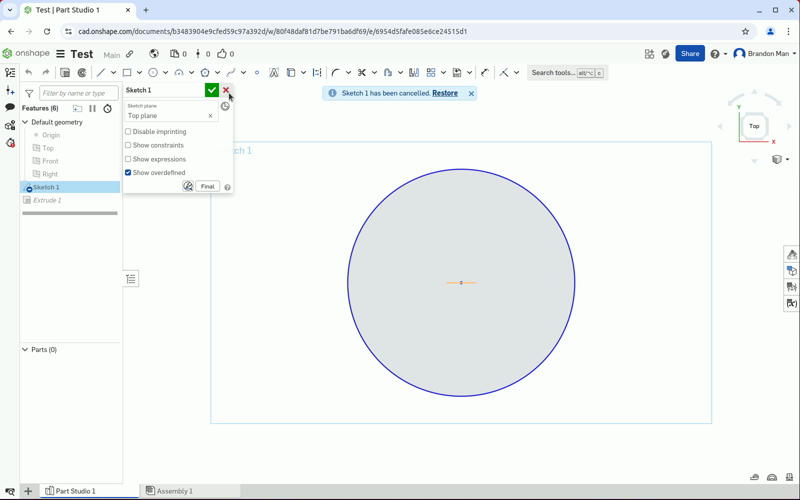
key(shift+s)
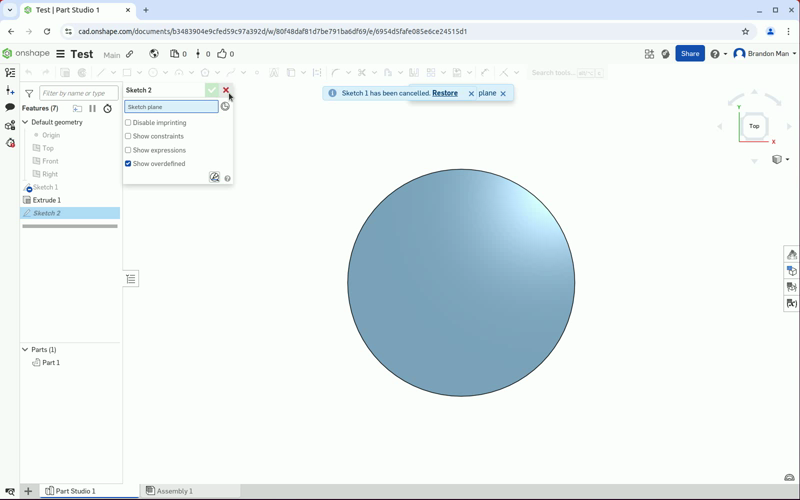
mouse_move(73, 150)
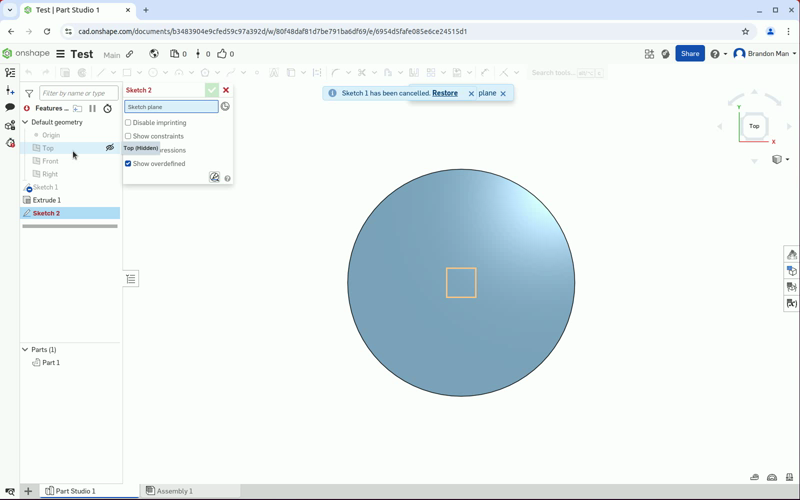
click(73, 150)
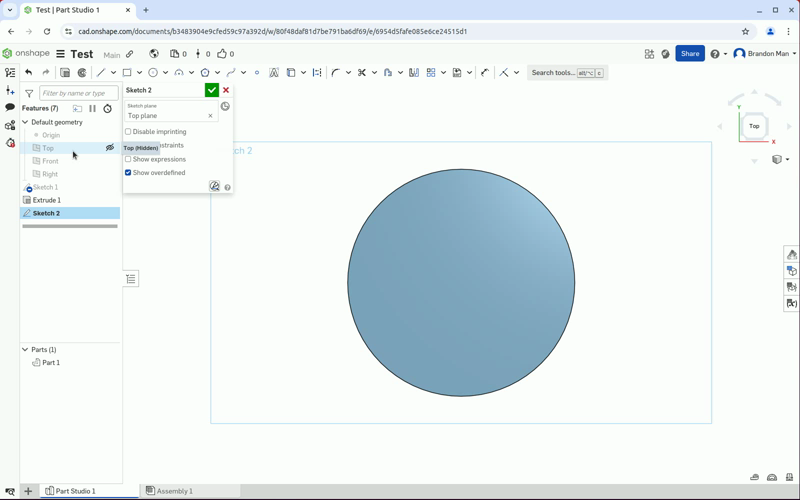
mouse_move(73, 352)
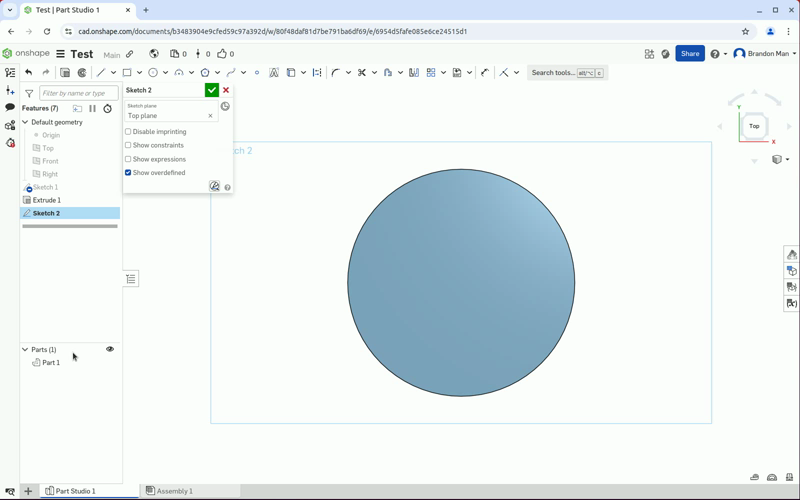
key(y)
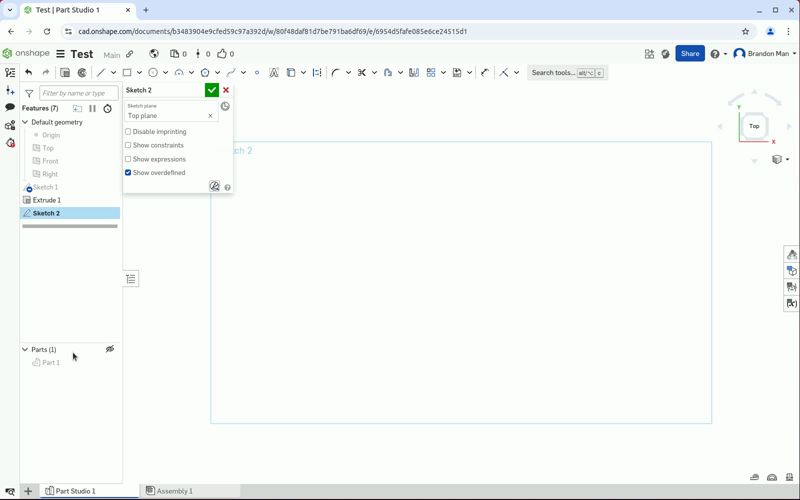
key(l)
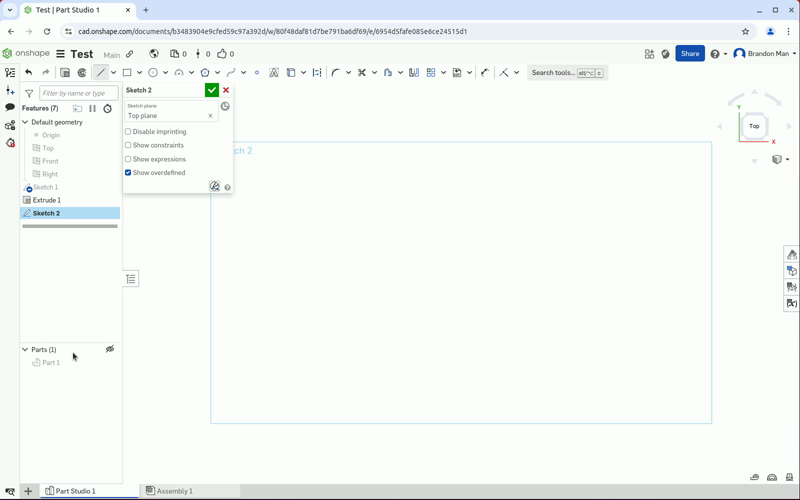
key_down(shift)
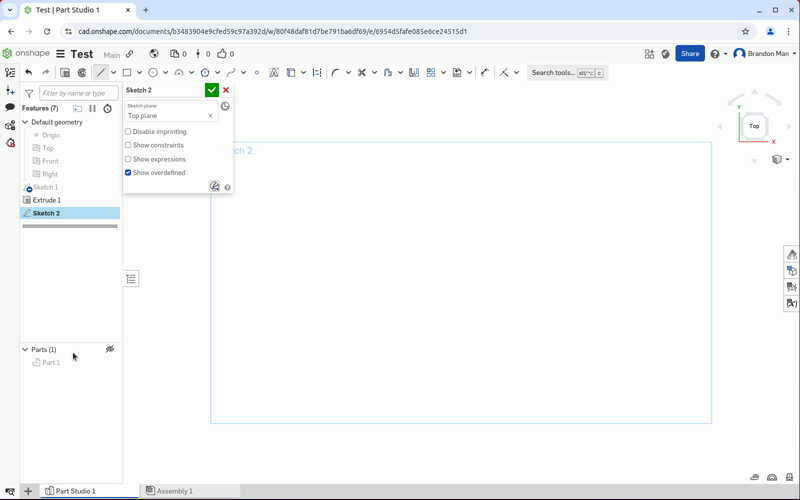
mouse_move(420, 315)
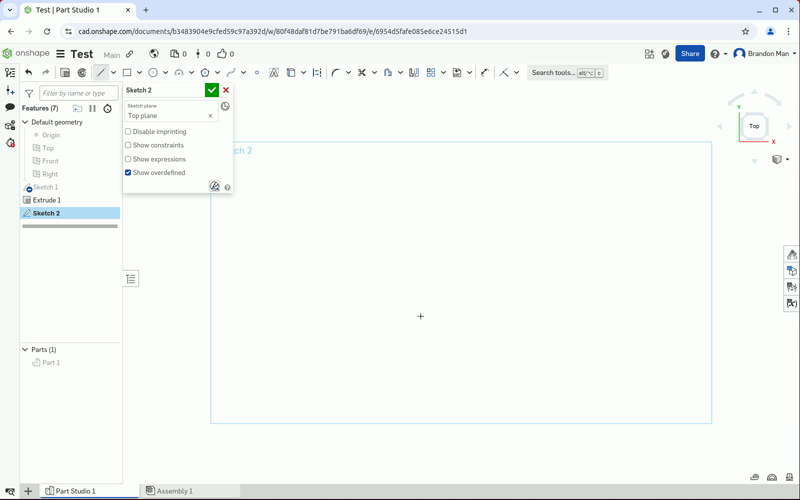
click(420, 315)
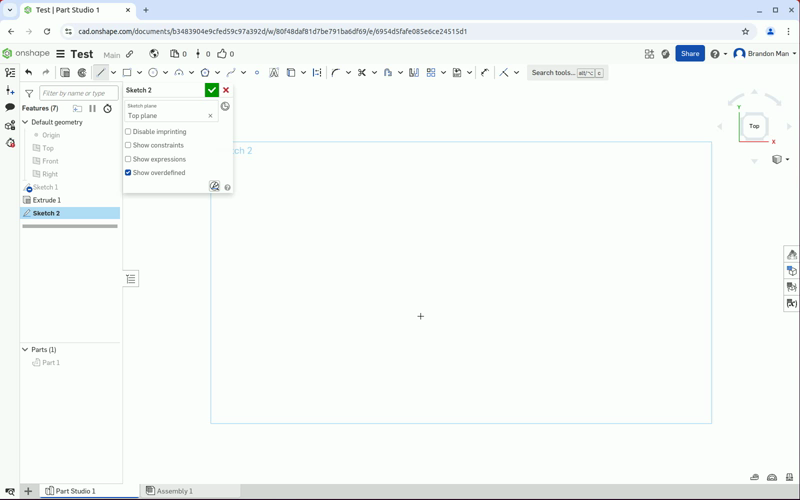
key_up(shift)
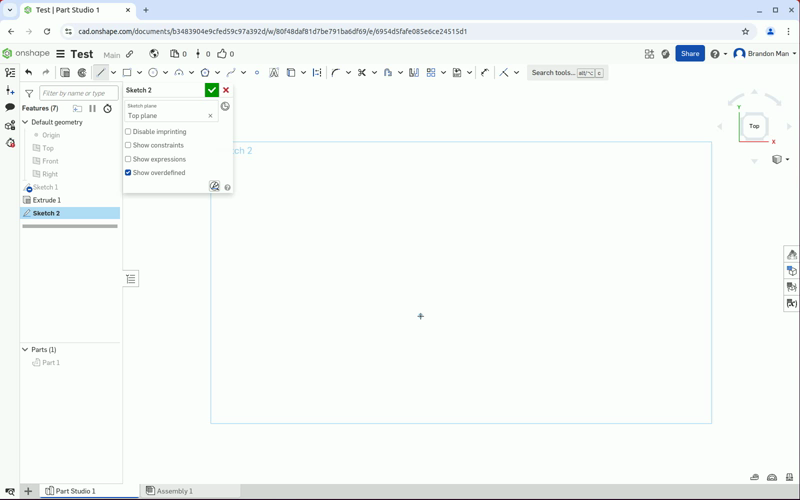
key_down(shift)
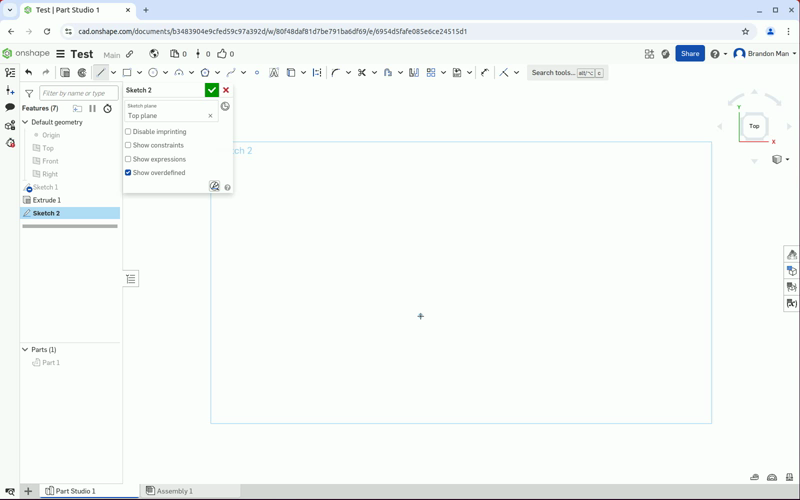
mouse_move(501, 315)
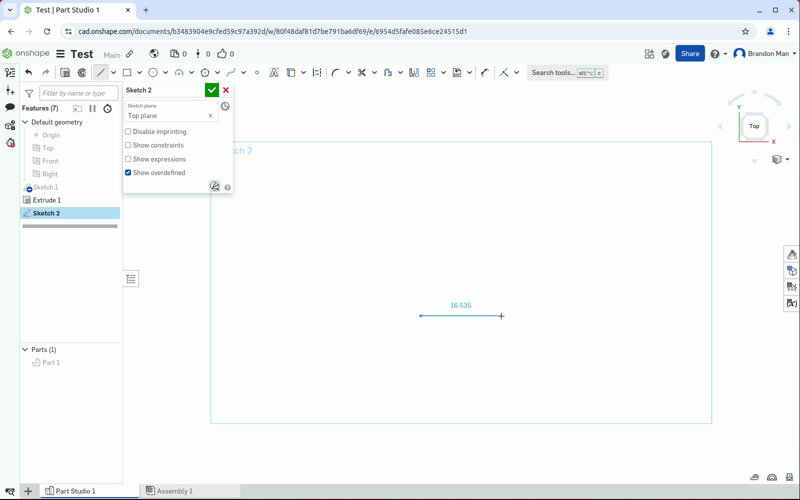
click(501, 315)
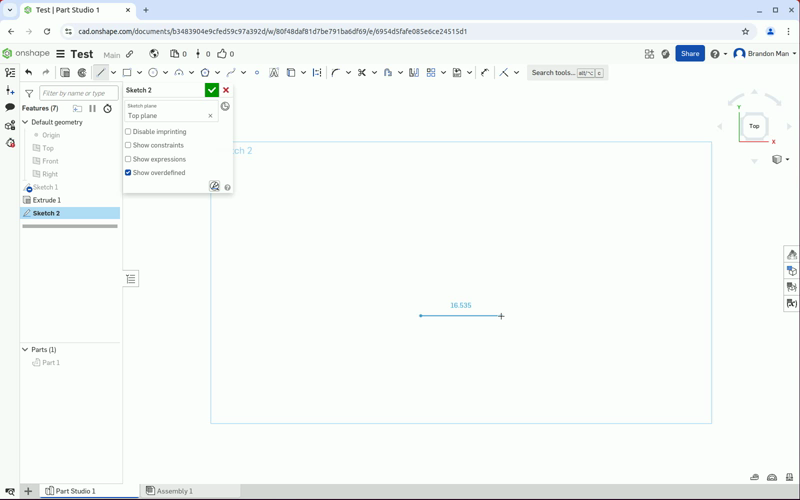
key_up(shift)
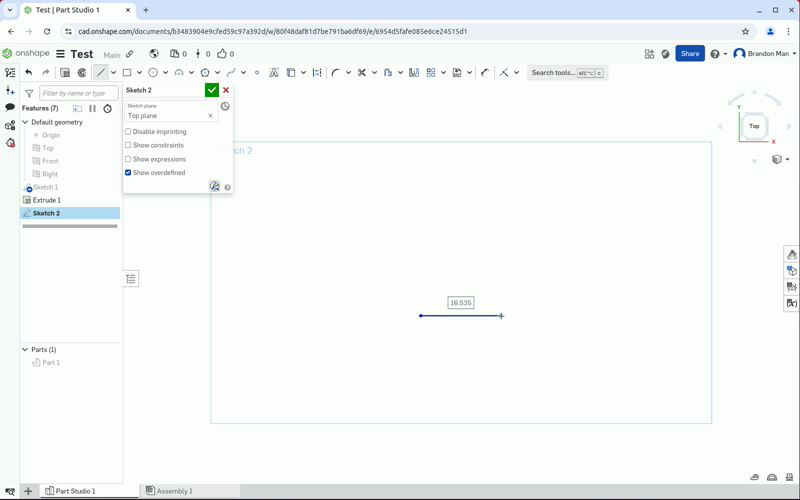
key_down(shift)
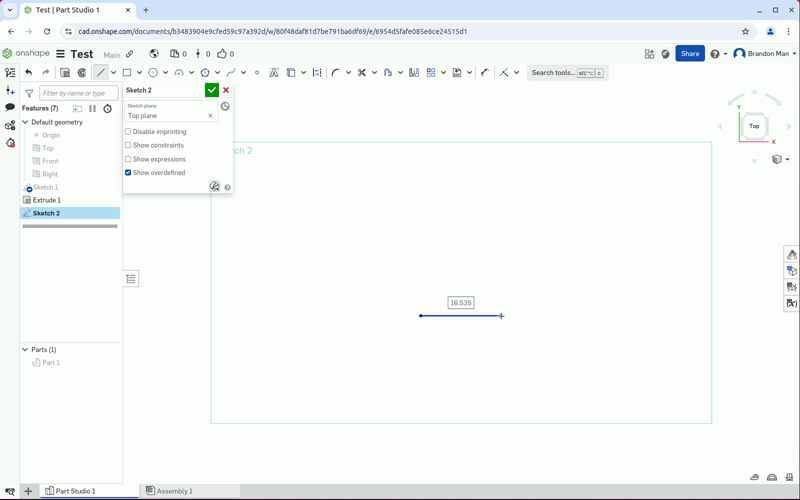
mouse_move(501, 250)
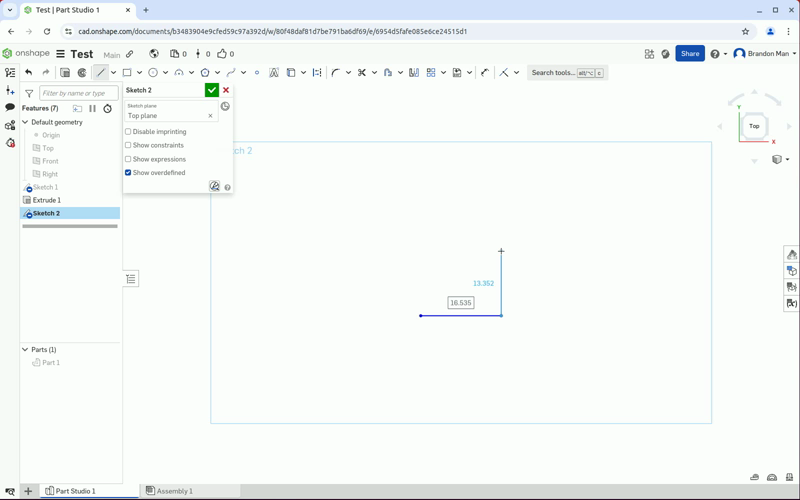
click(501, 250)
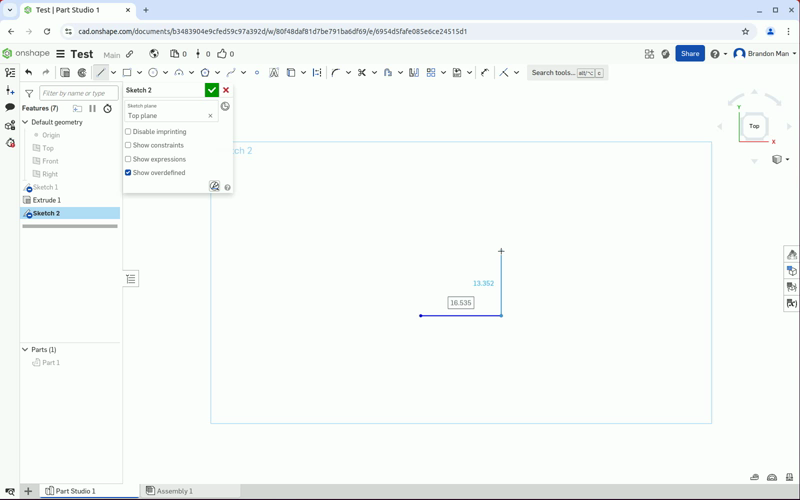
key_up(shift)
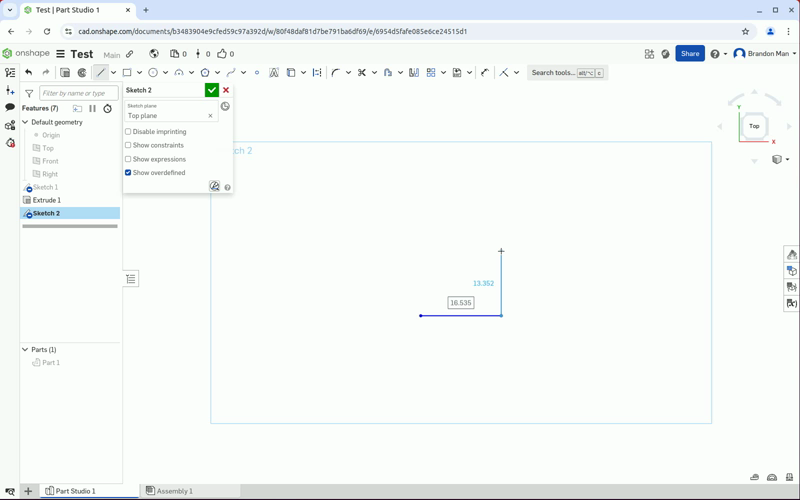
key_down(shift)
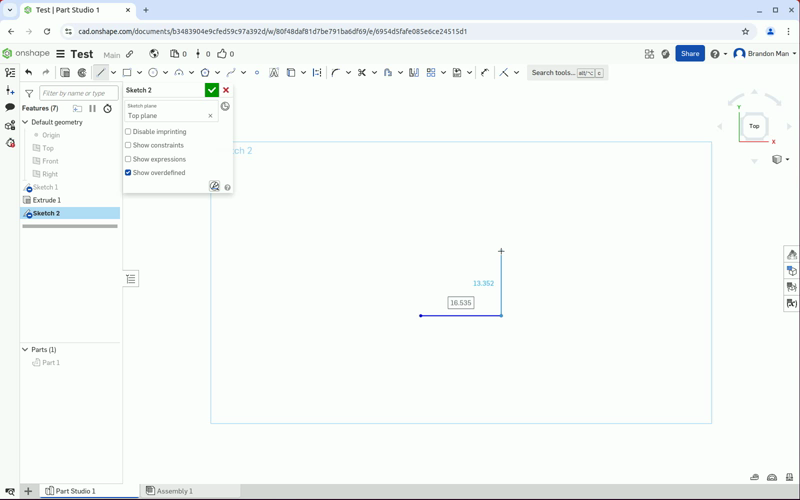
mouse_move(420, 250)
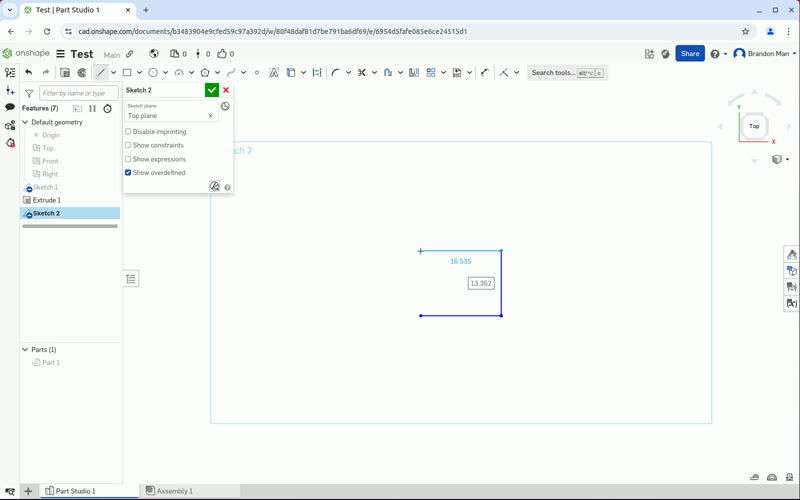
click(420, 250)
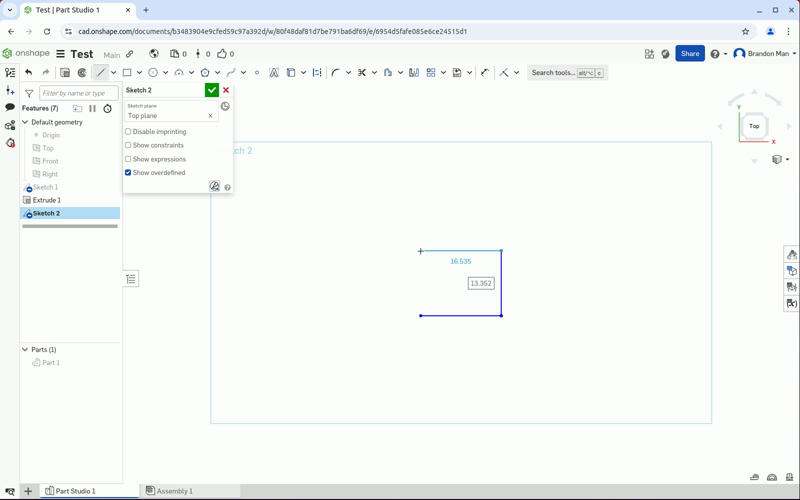
key_up(shift)
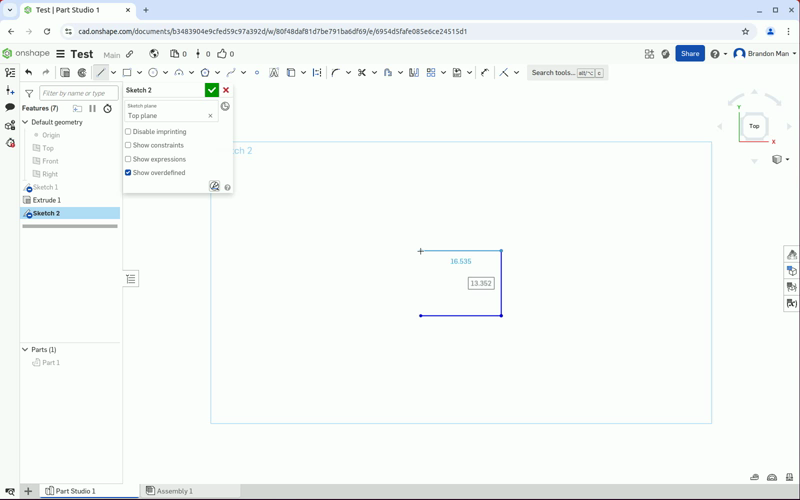
key_down(shift)
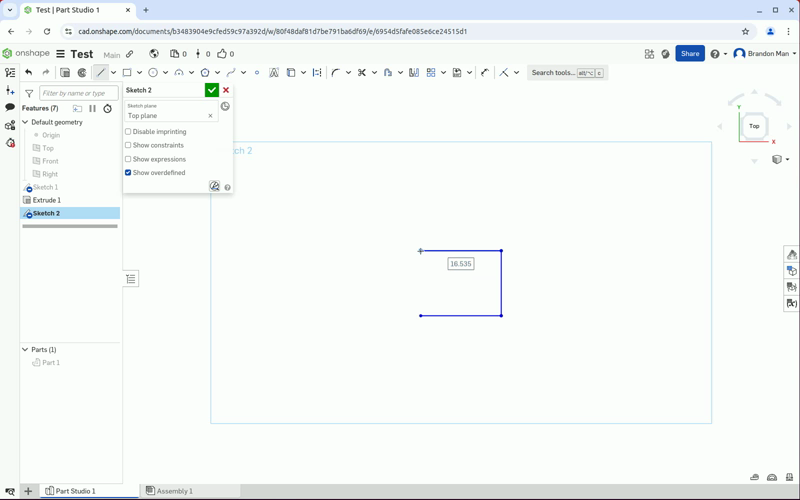
mouse_move(420, 315)
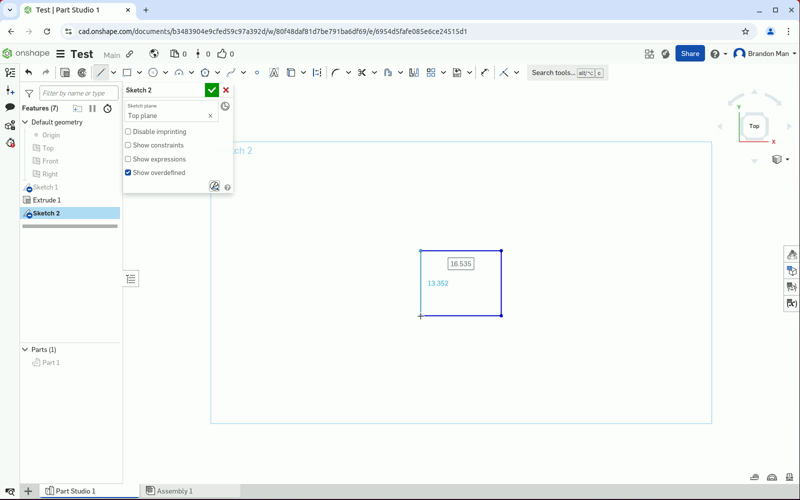
key_up(shift)
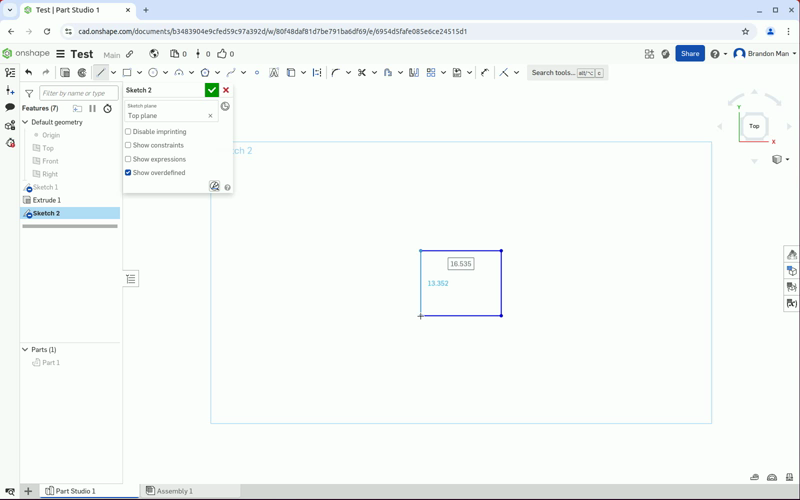
click(420, 315)
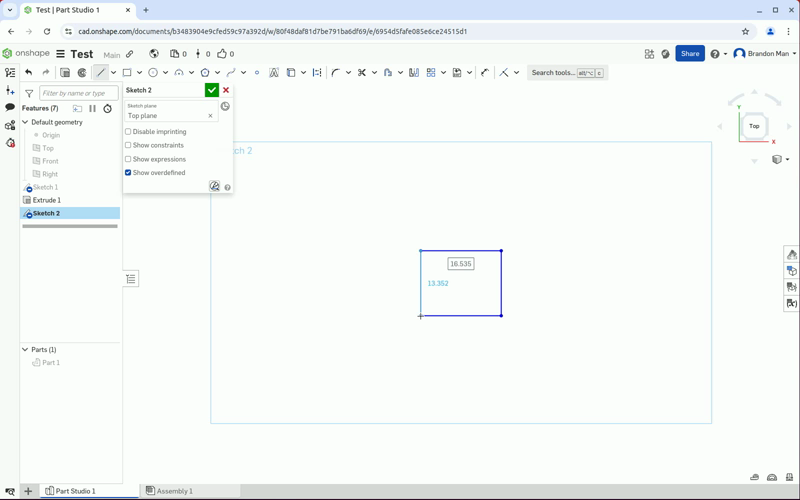
key(esc)
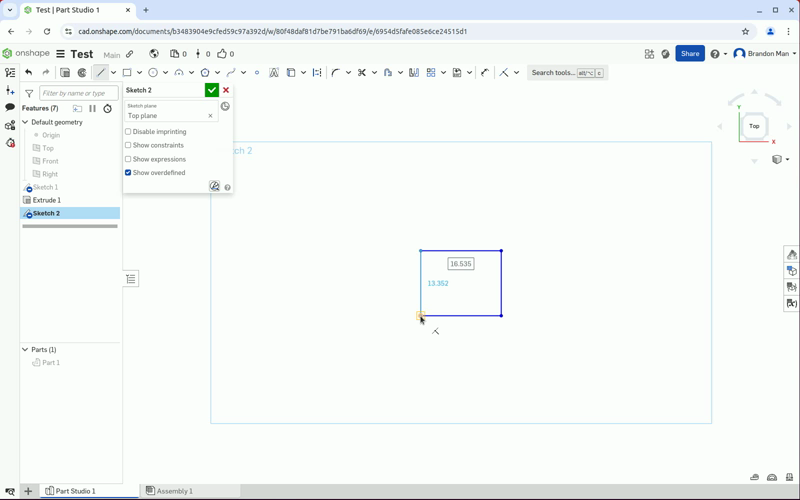
mouse_move(463, 277)
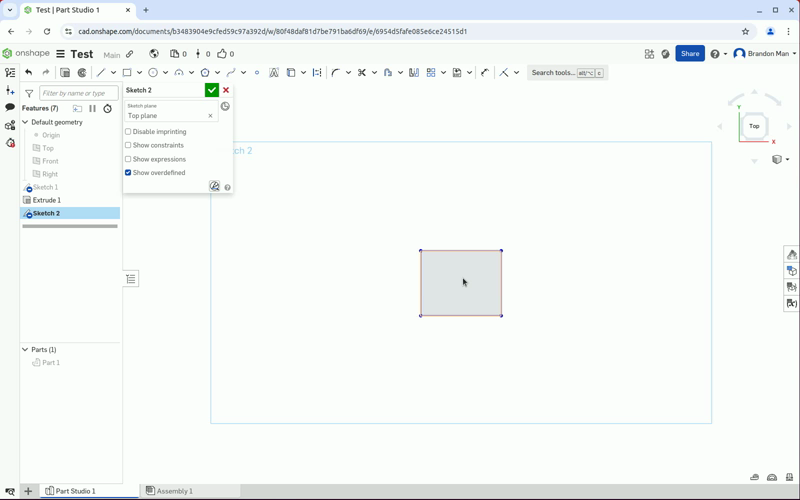
click(463, 277)
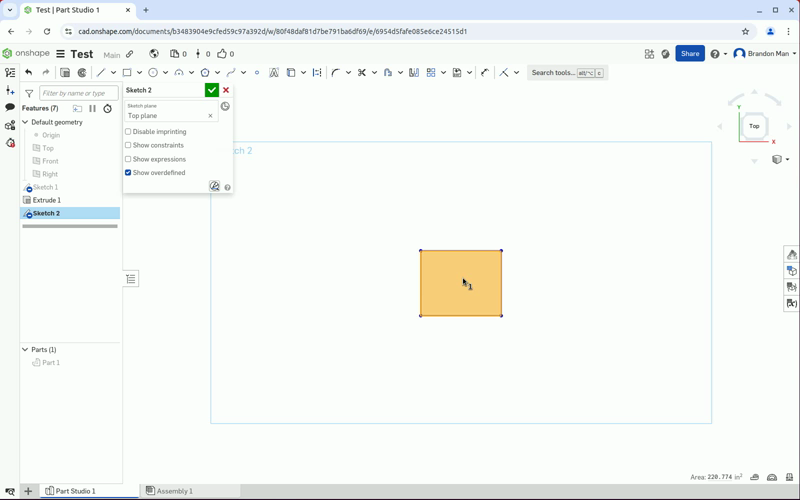
mouse_move(73, 352)
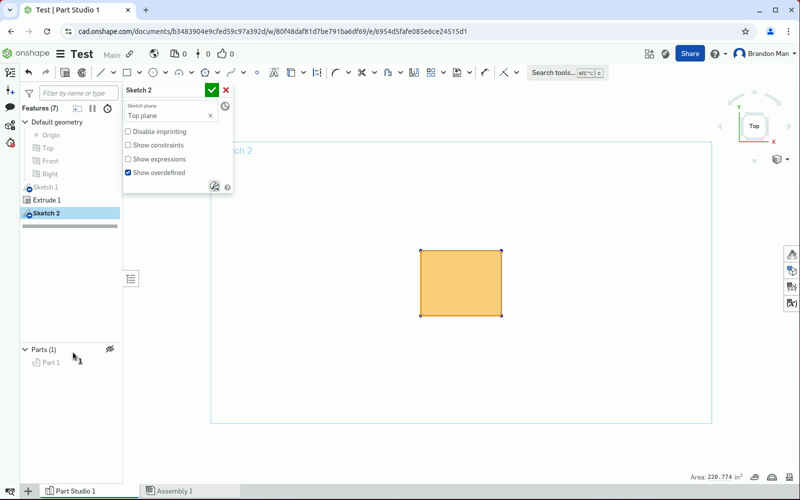
key(shift+y)
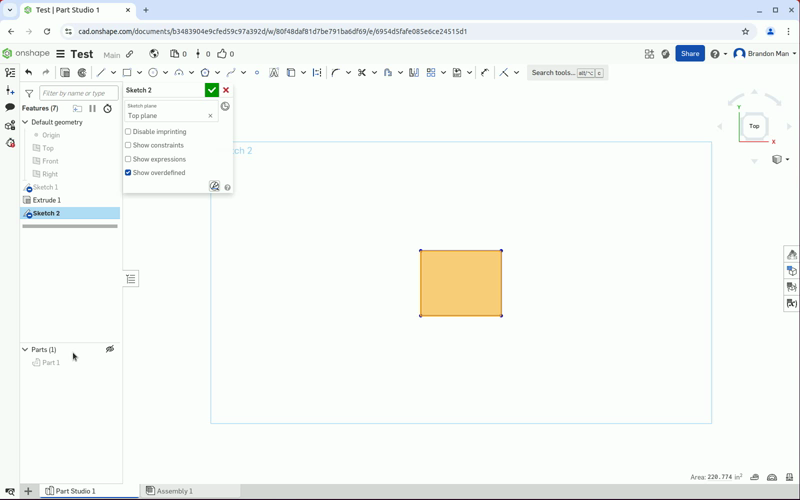
key(shift+e)
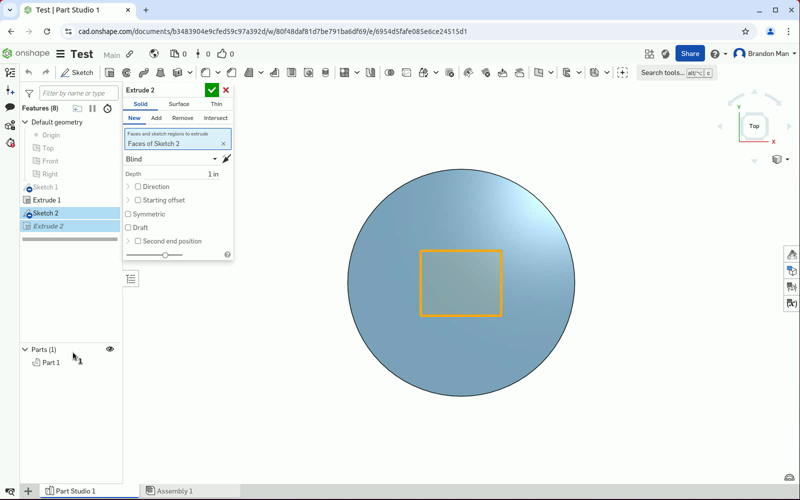
mouse_move(143, 106)
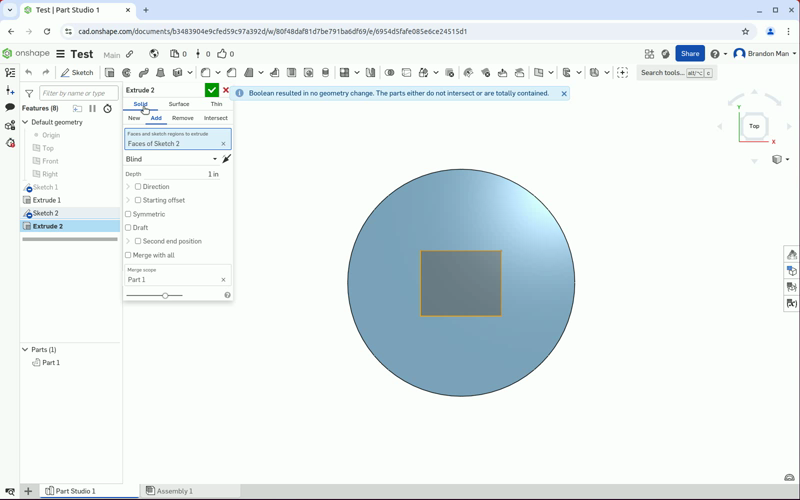
click(143, 106)
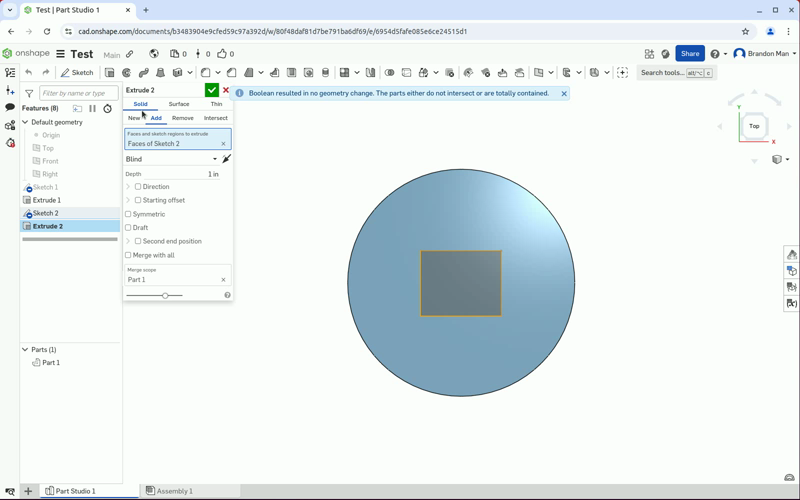
mouse_move(137, 120)
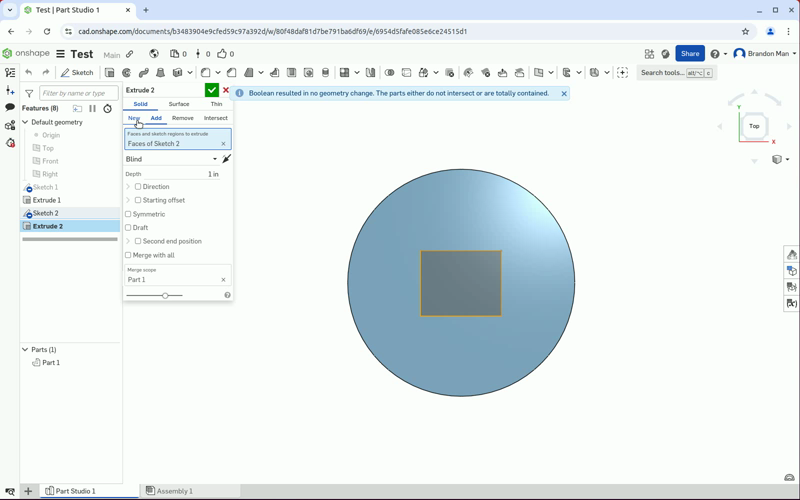
click(137, 120)
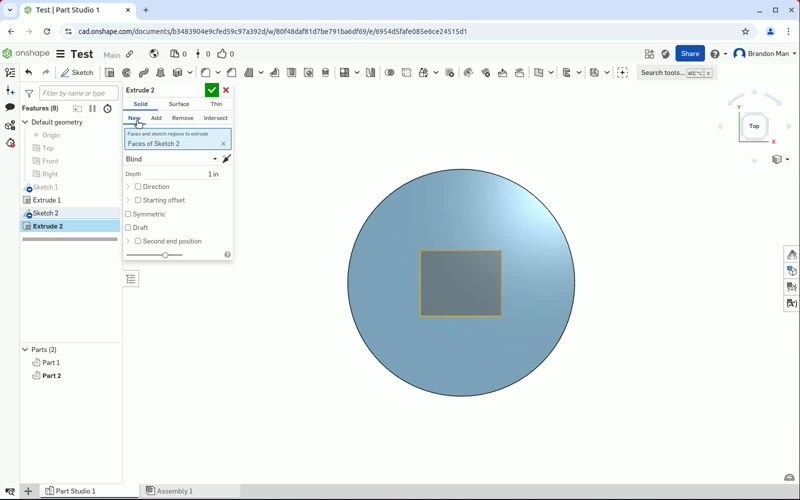
key(tab, 4)
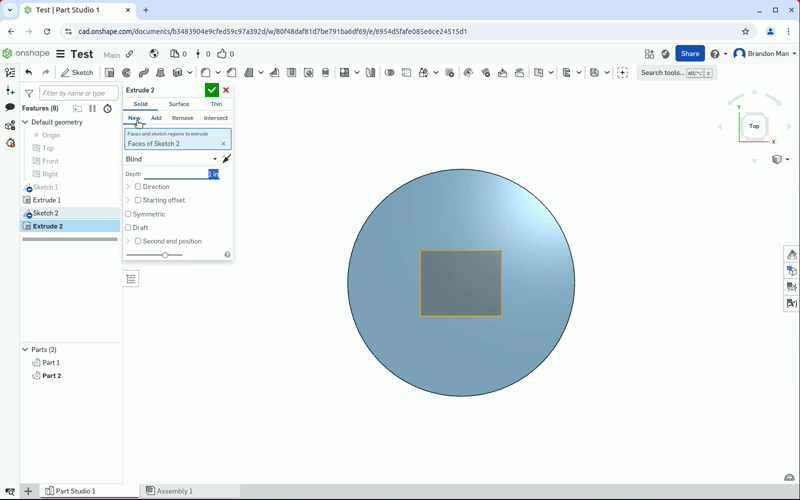
text(12.036)
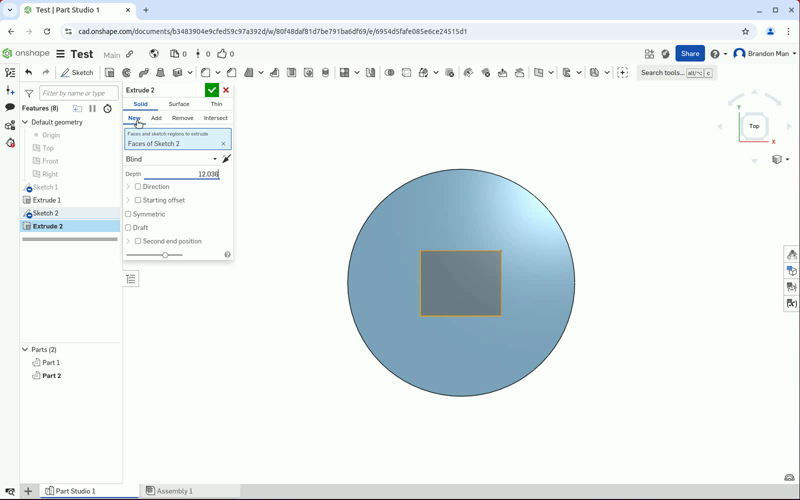
key(enter)
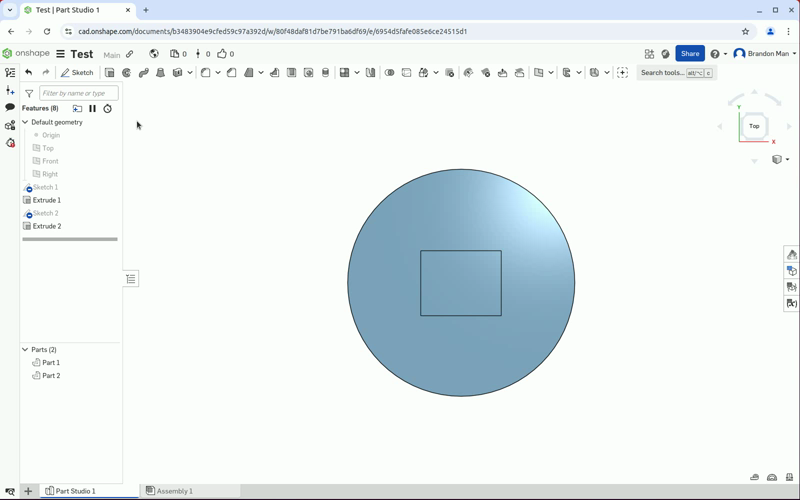
key(shift+h)
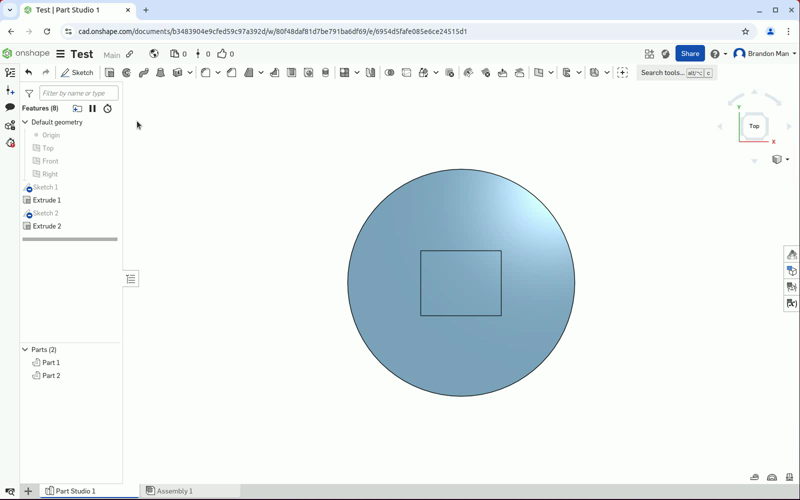
key(shift+h)
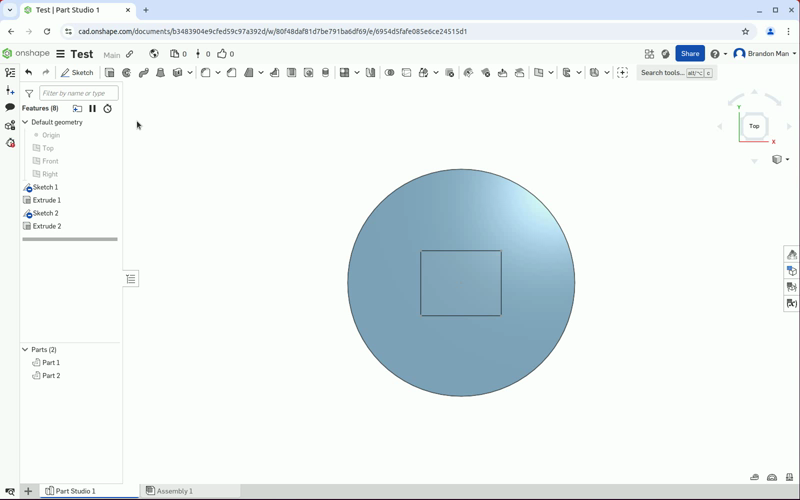
key(shift+7)
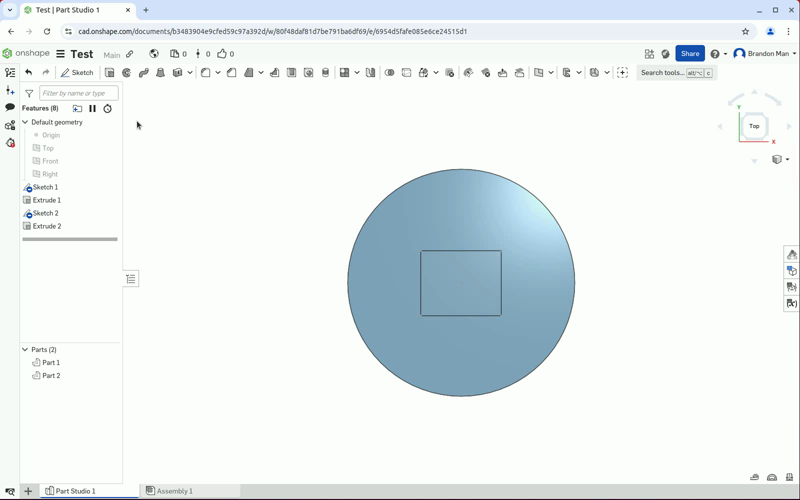
key(up, 3)
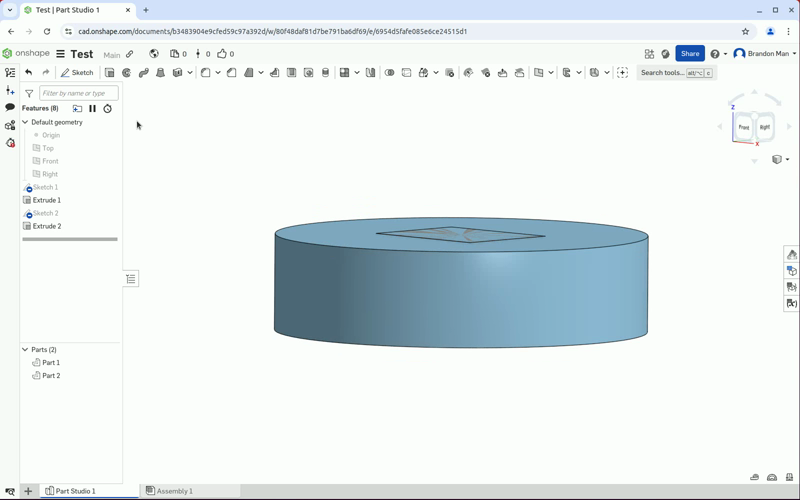
key(left, 3)
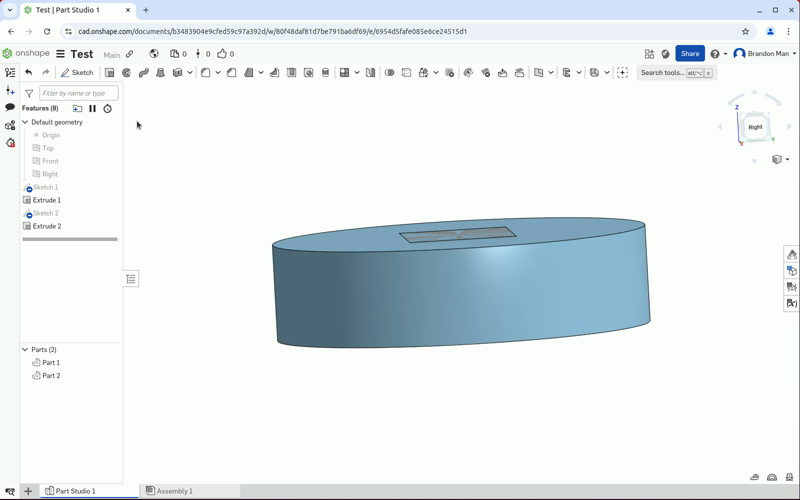
key(right, 3)
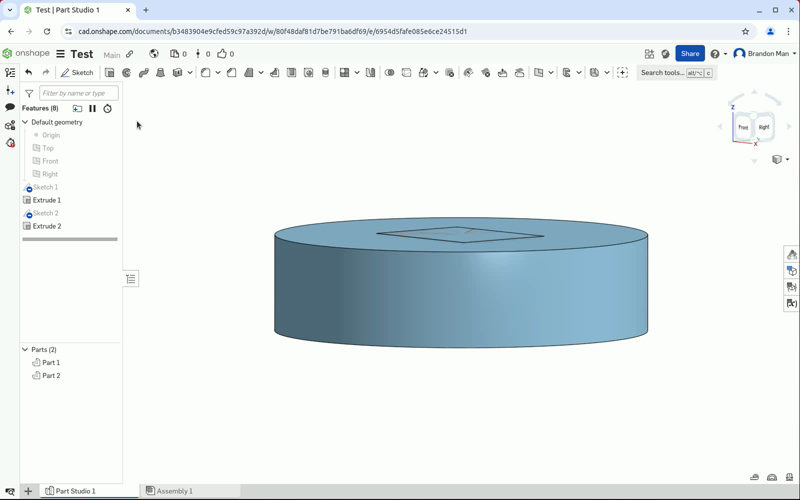
key(down, 3)
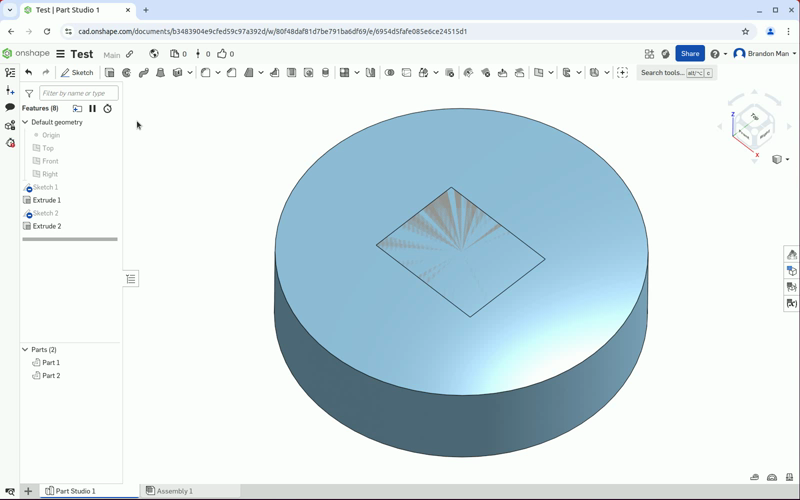
mouse_move(73, 189)
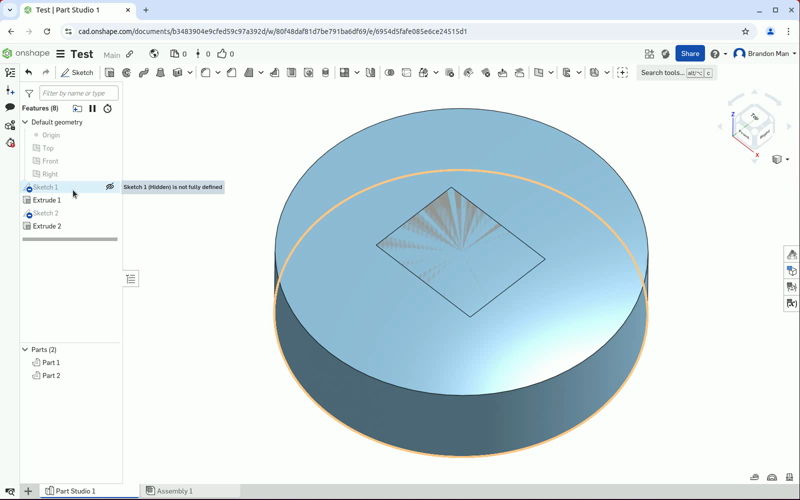
click(73, 189)